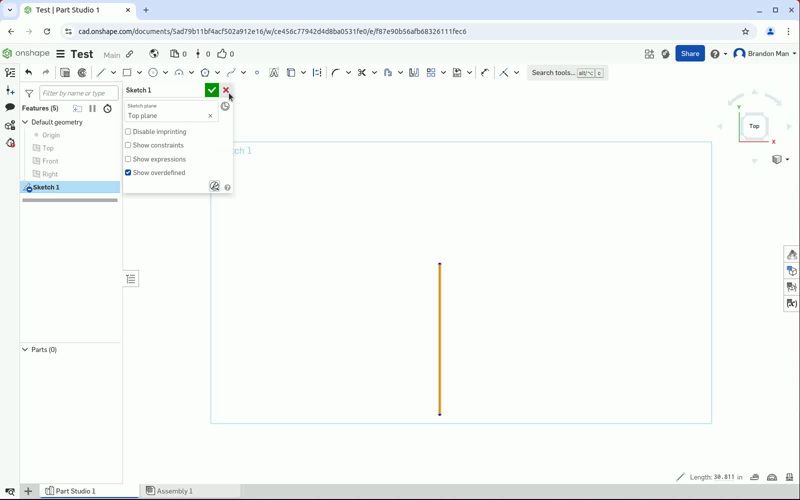
key(shift+h)
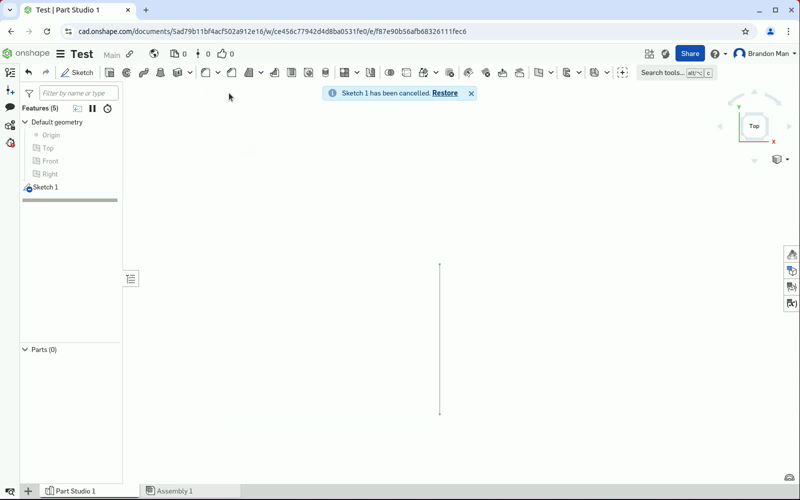
key(shift+s)
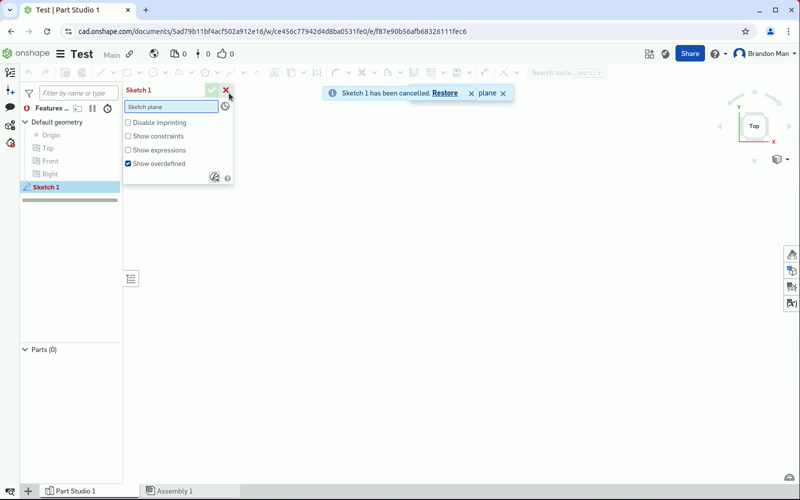
mouse_move(73, 150)
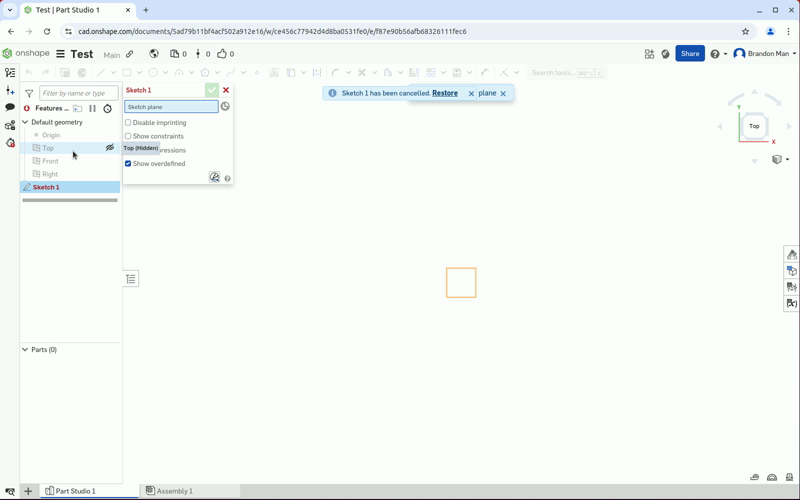
click(73, 150)
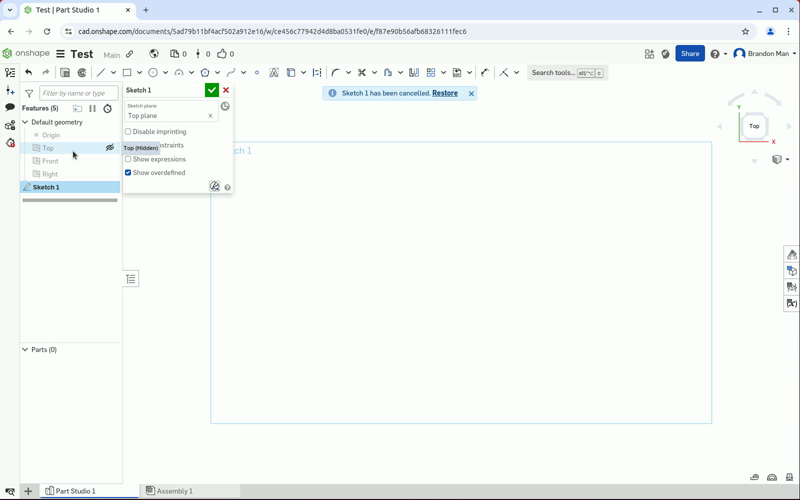
mouse_move(73, 352)
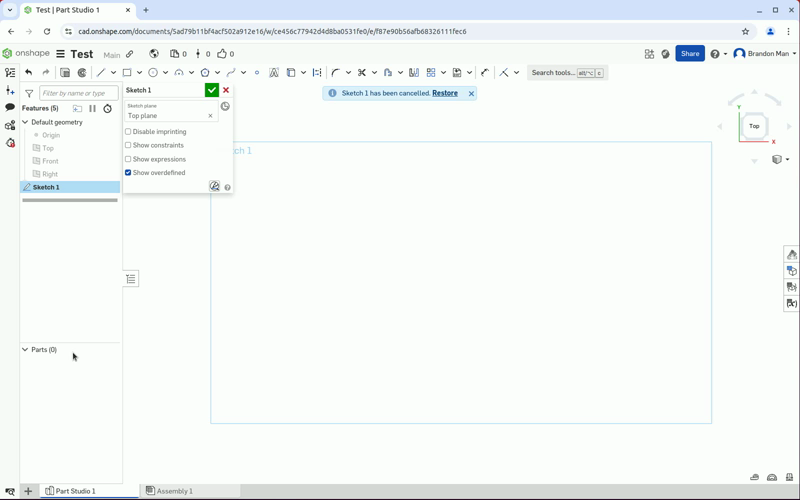
key(y)
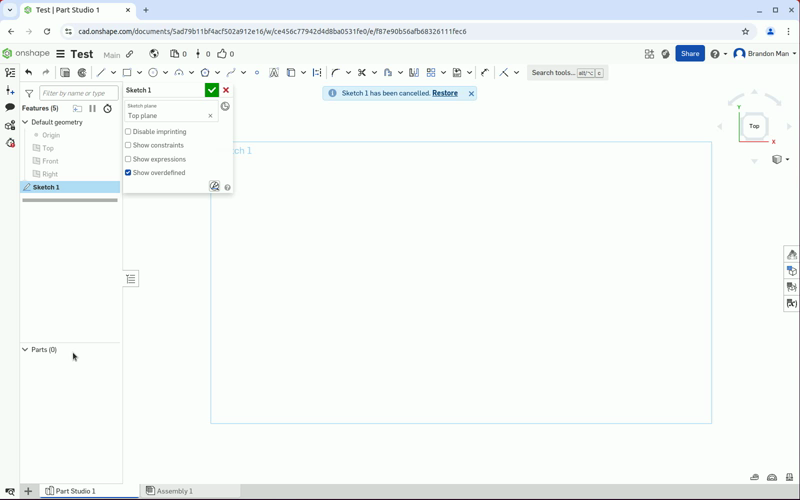
key(c)
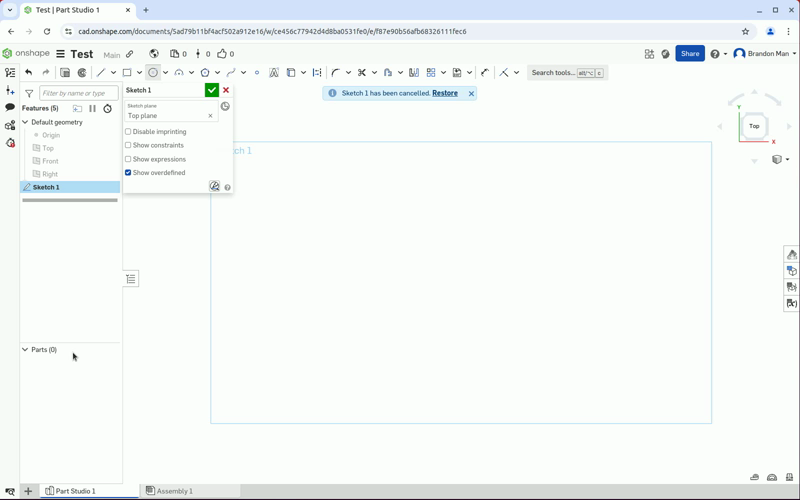
key_down(shift)
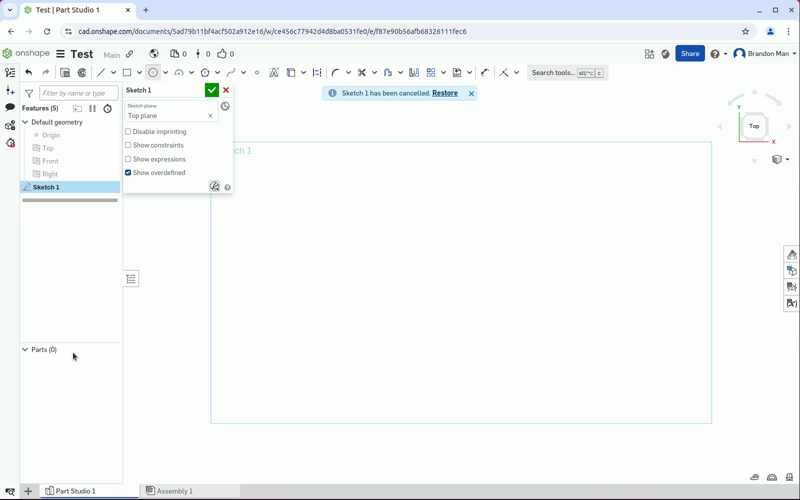
mouse_move(461, 282)
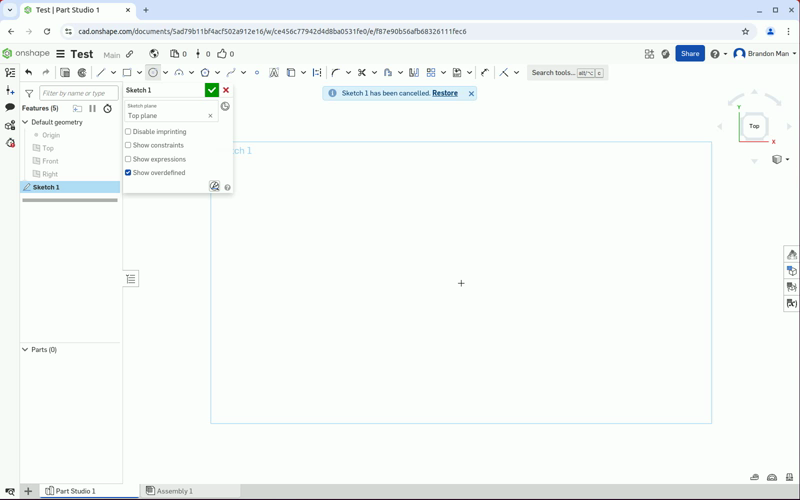
click(461, 282)
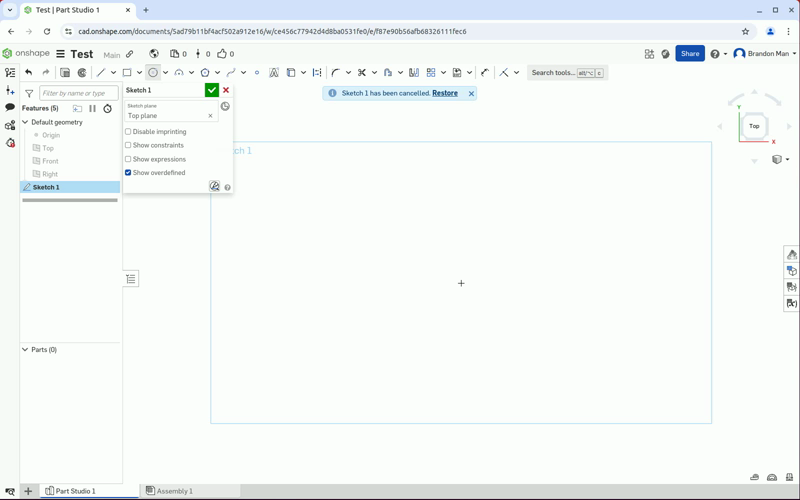
key_up(shift)
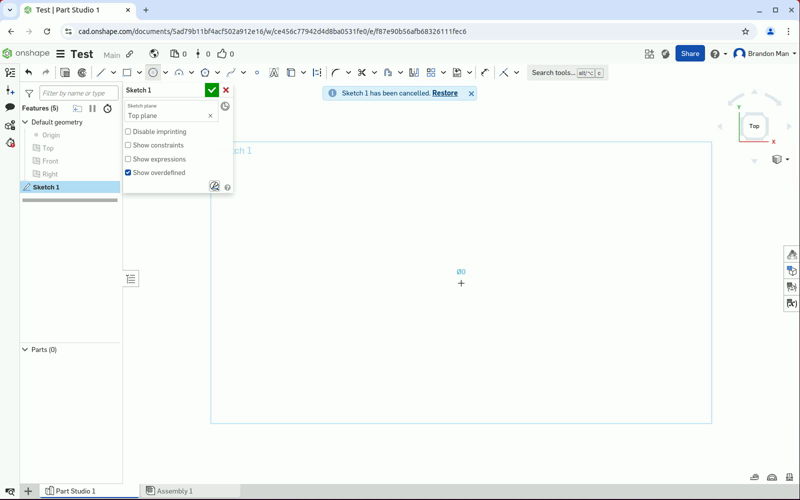
mouse_move(539, 282)
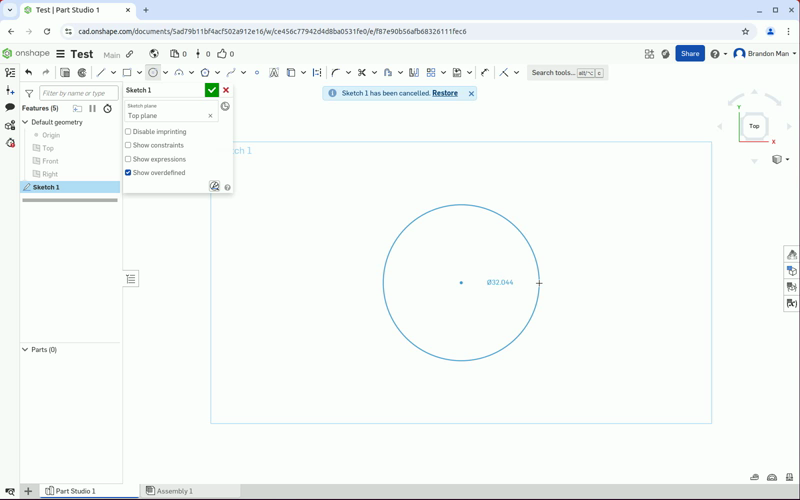
click(539, 282)
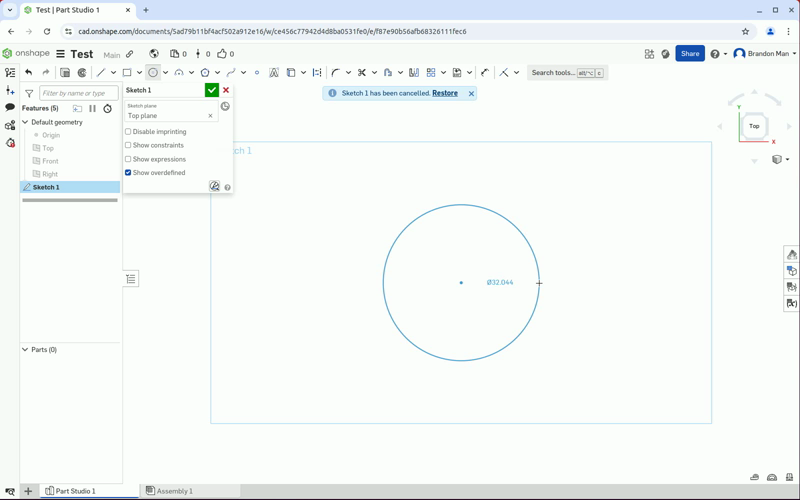
key(esc)
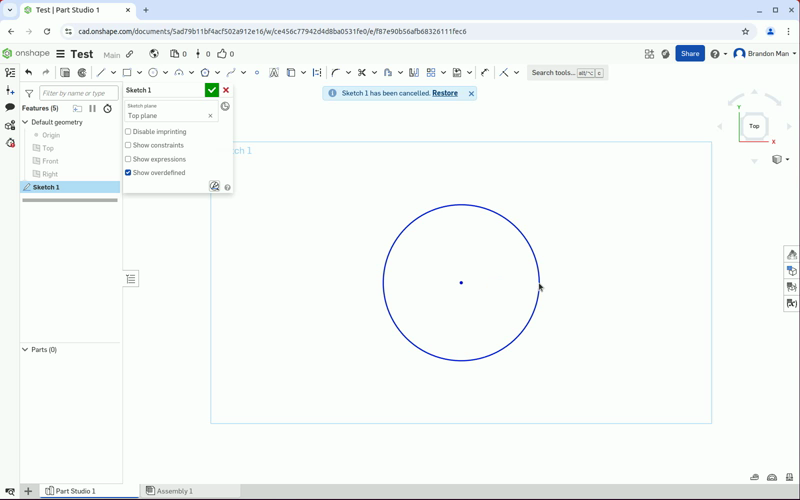
mouse_move(469, 307)
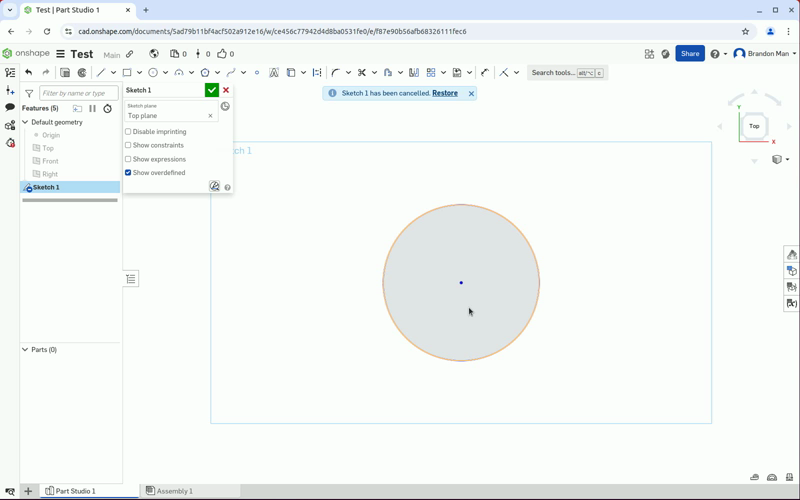
click(469, 307)
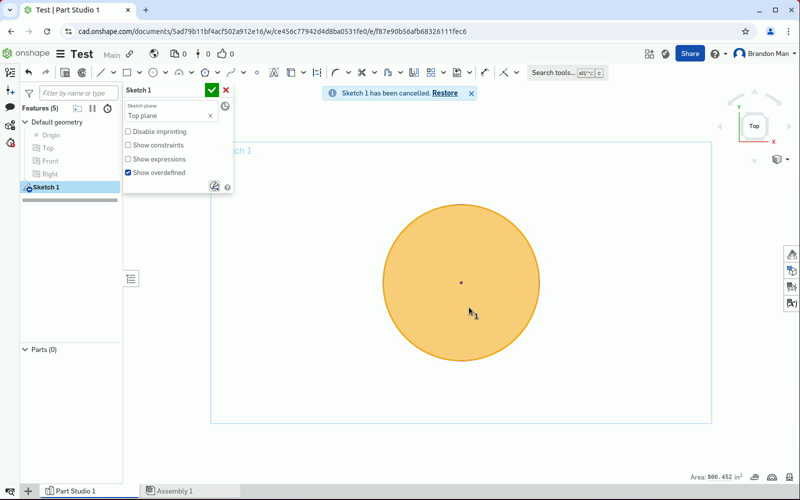
mouse_move(73, 352)
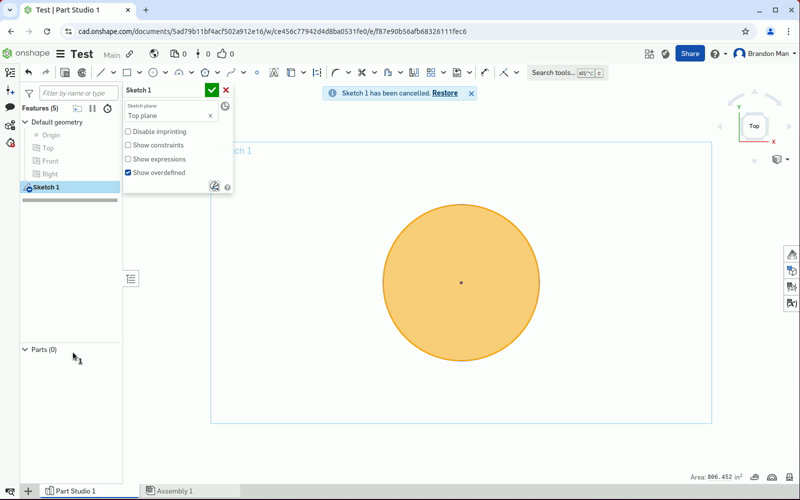
key(shift+y)
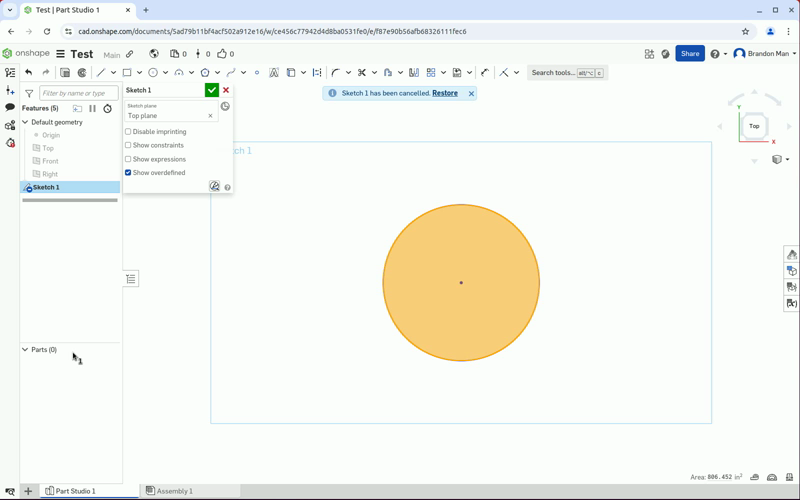
key(shift+e)
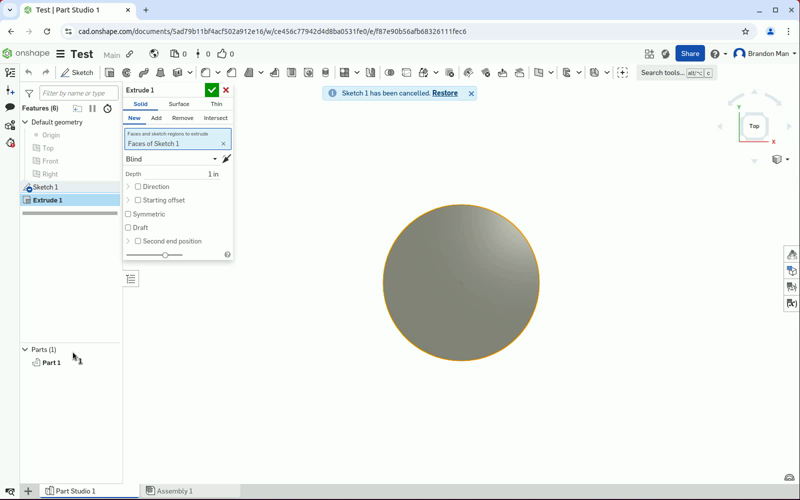
mouse_move(143, 106)
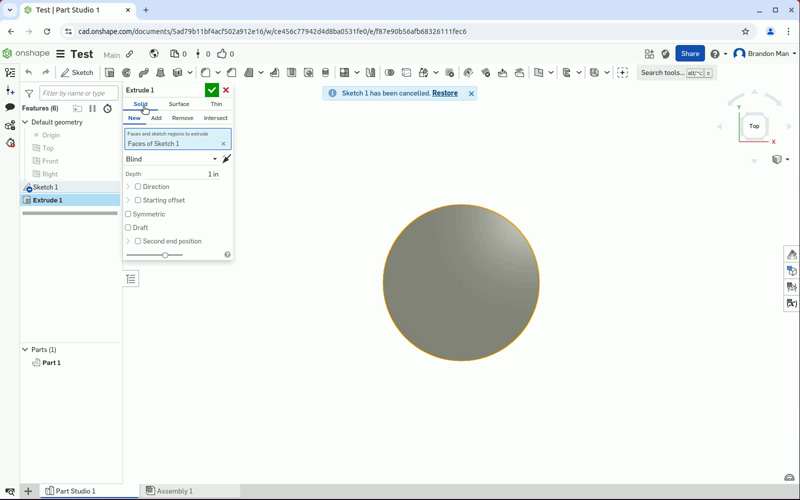
click(143, 106)
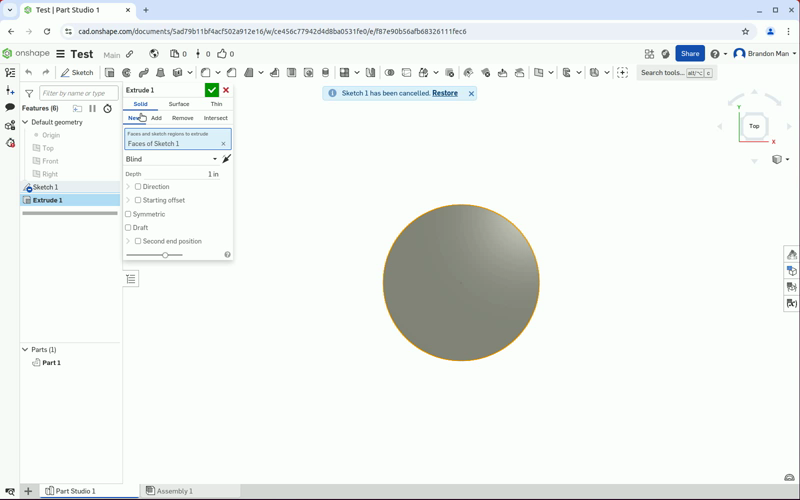
mouse_move(137, 120)
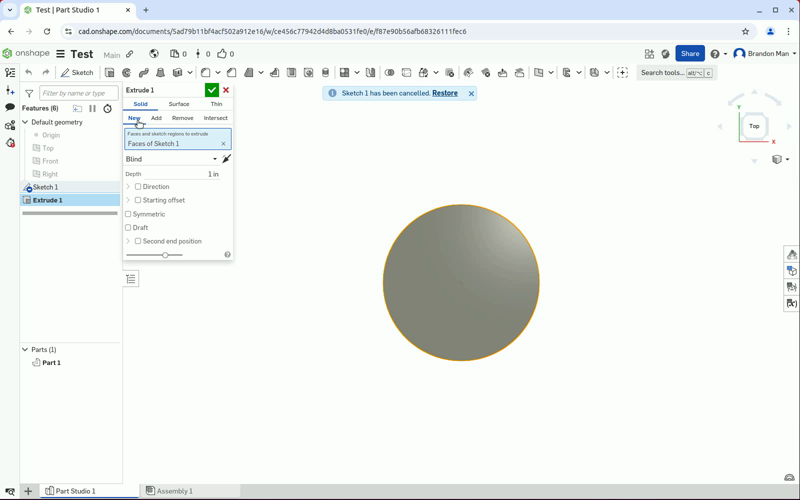
click(137, 120)
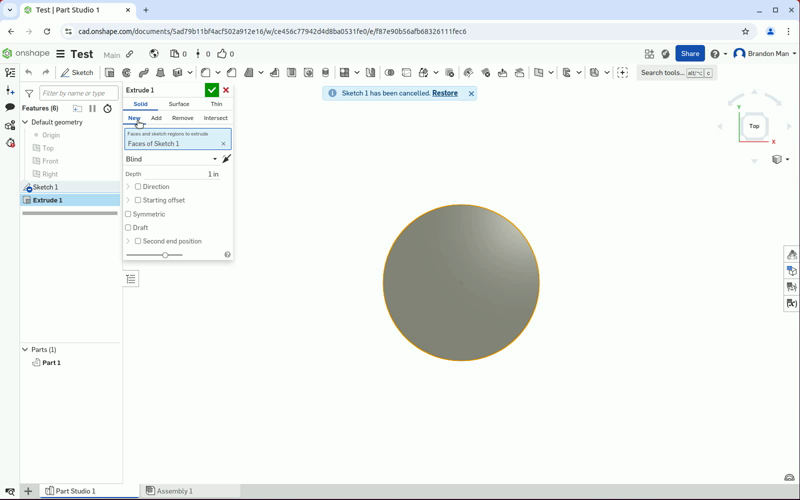
key(tab, 4)
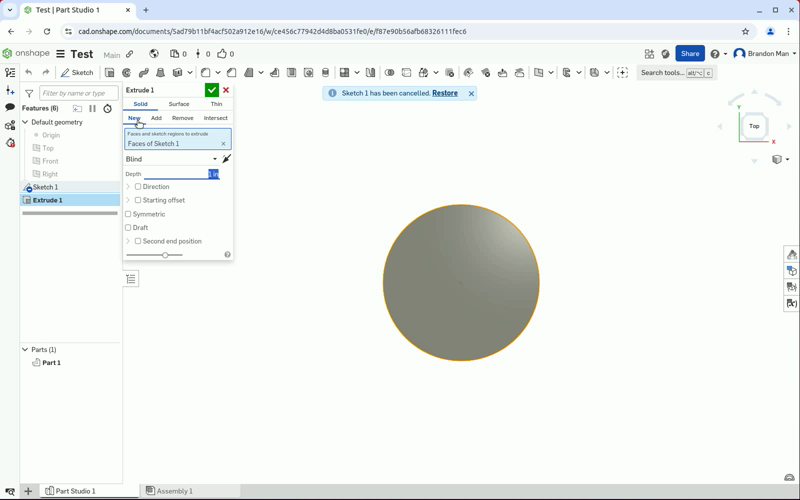
text(23.108)
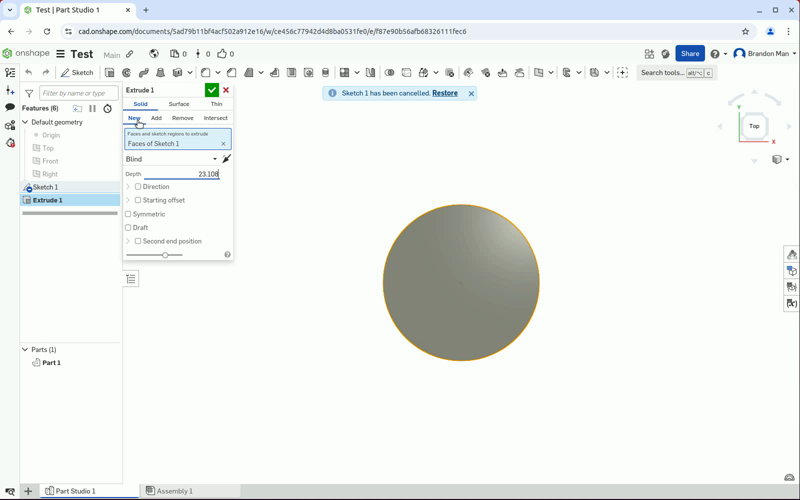
key(enter)
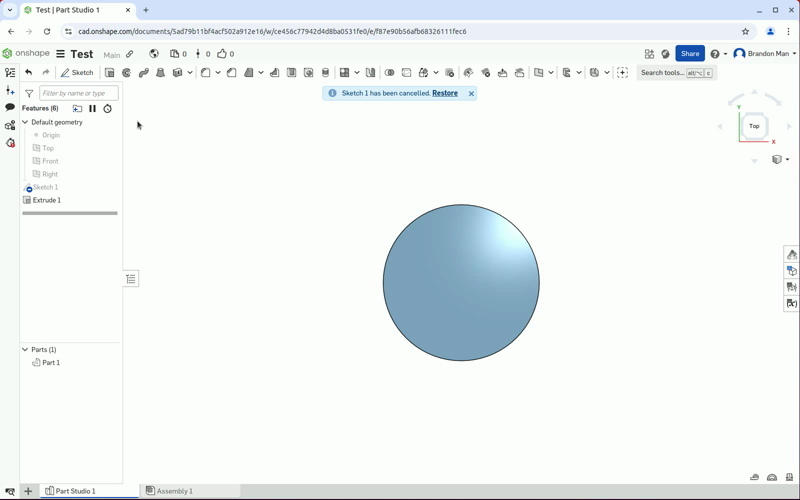
key(shift+h)
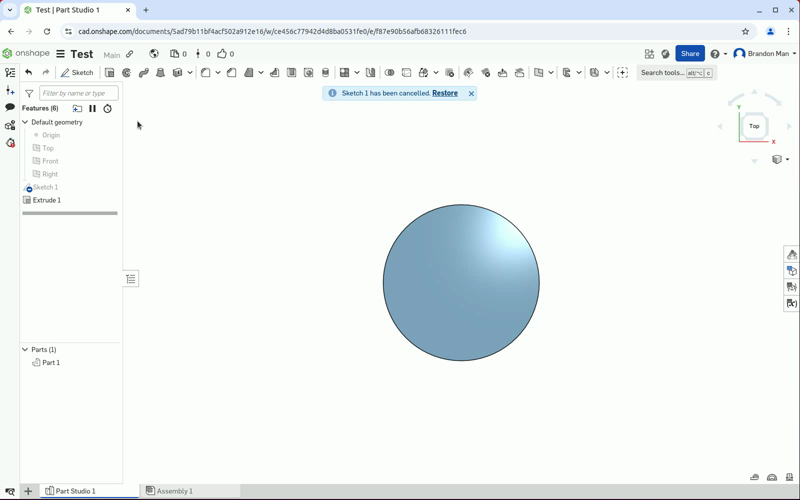
key(shift+h)
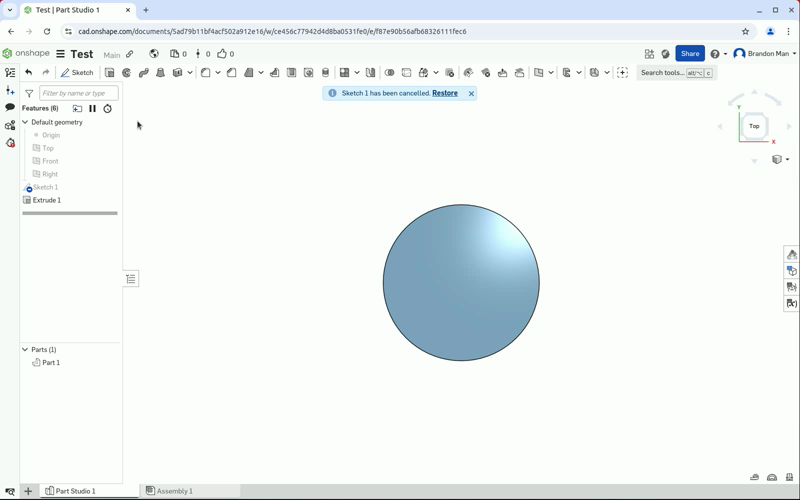
mouse_move(73, 189)
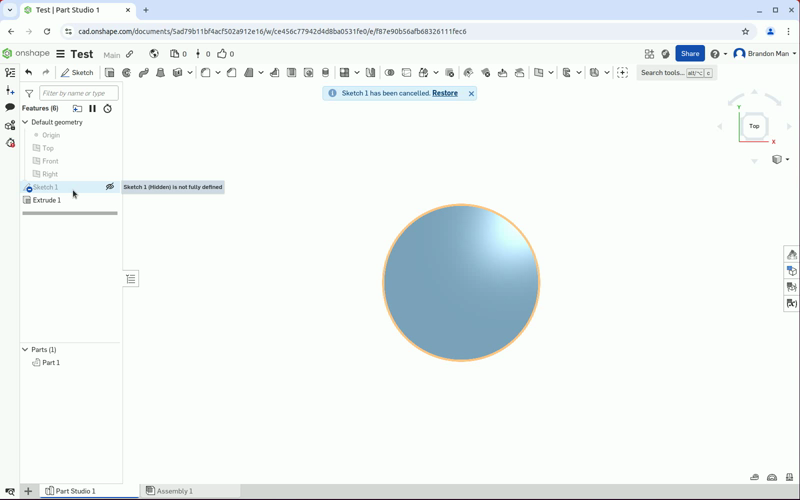
click(73, 189)
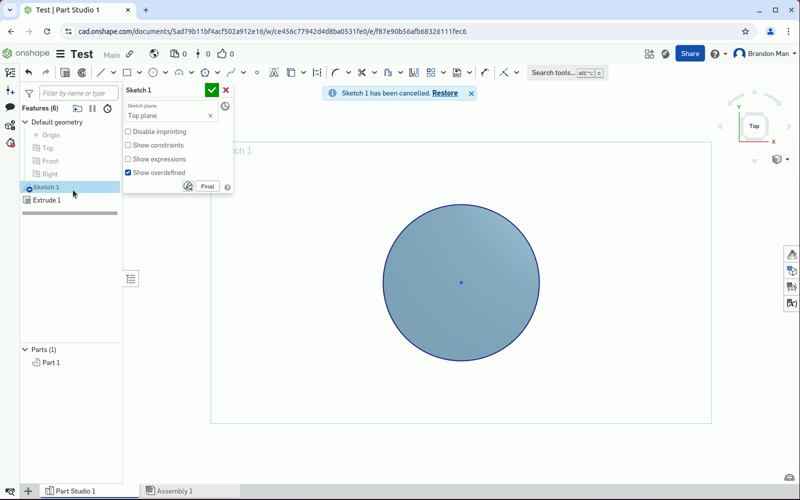
mouse_move(229, 92)
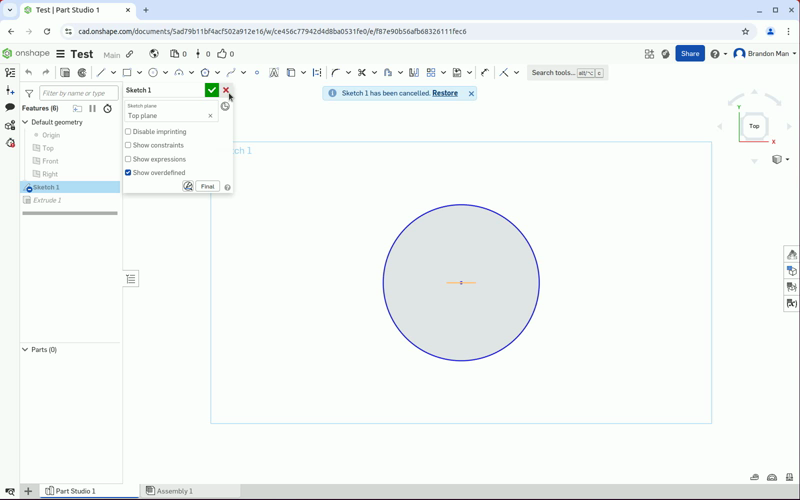
click(229, 92)
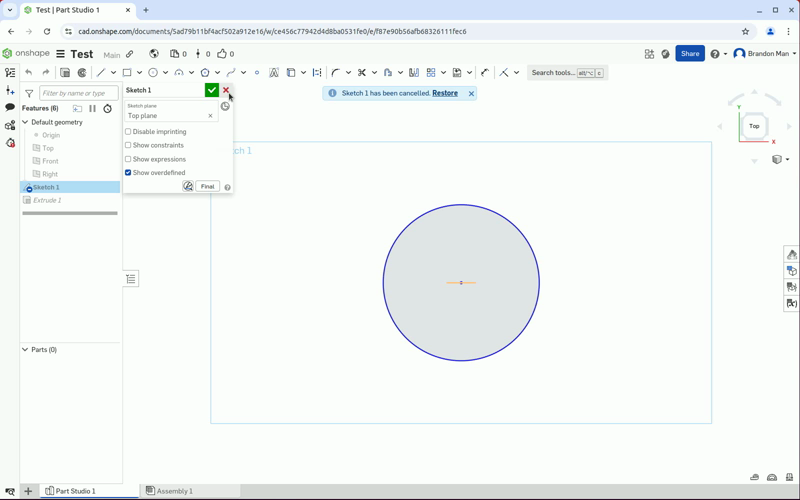
key(shift+s)
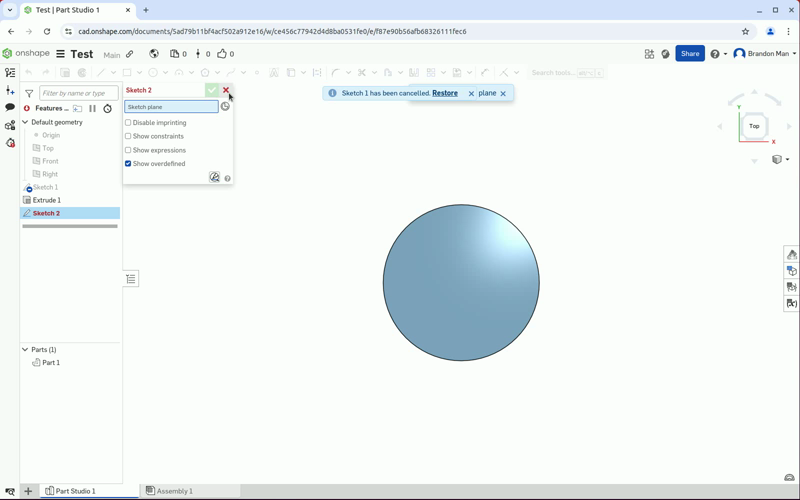
mouse_move(73, 150)
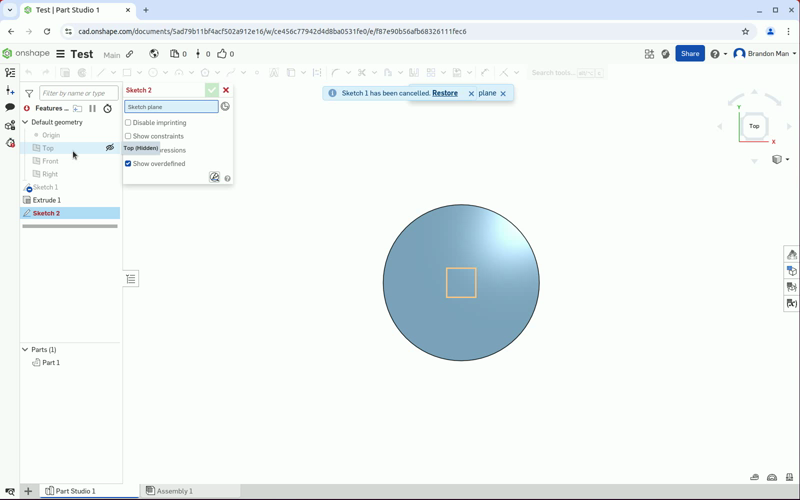
click(73, 150)
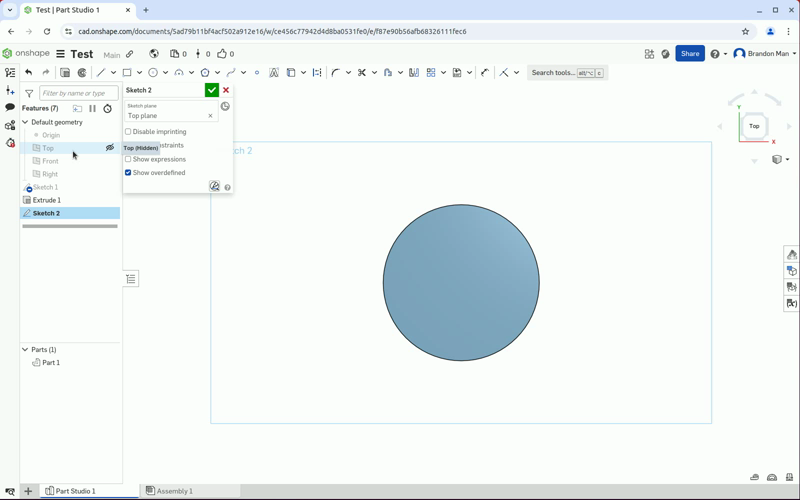
mouse_move(73, 352)
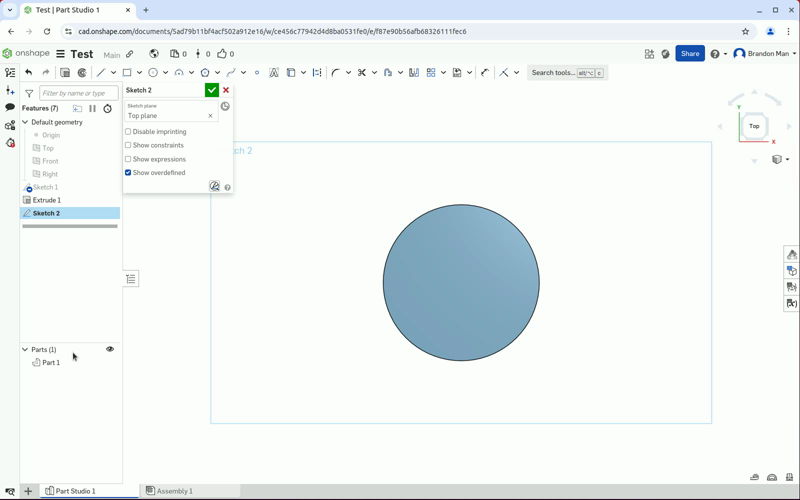
key(y)
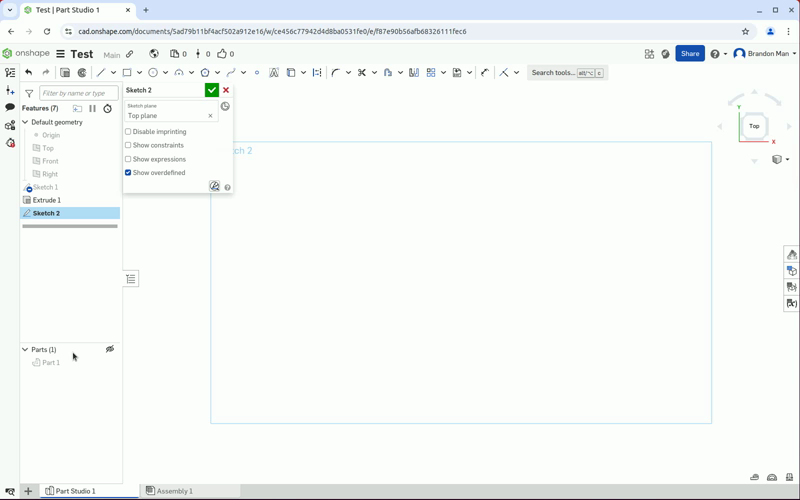
key(c)
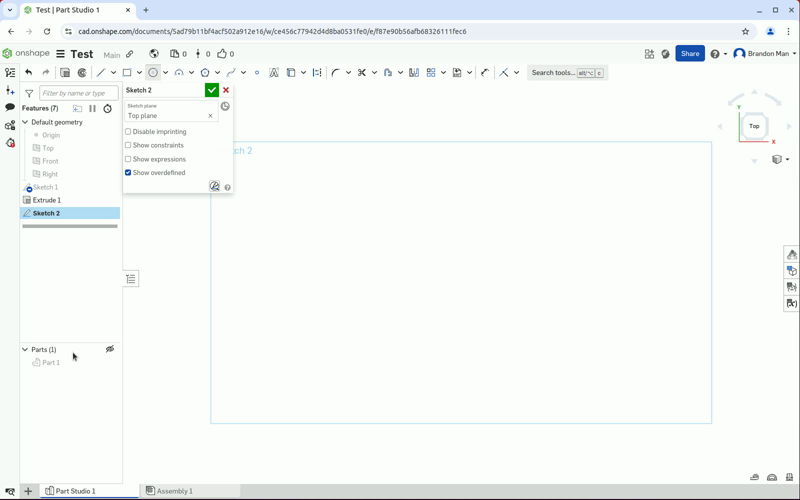
key_down(shift)
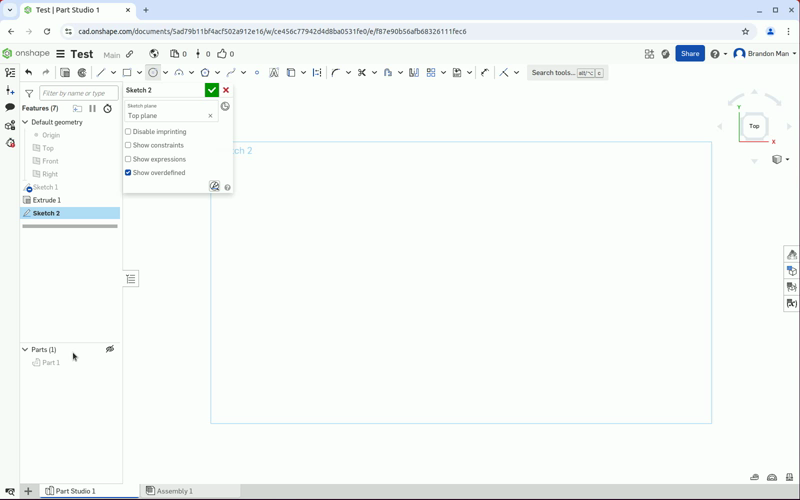
mouse_move(461, 282)
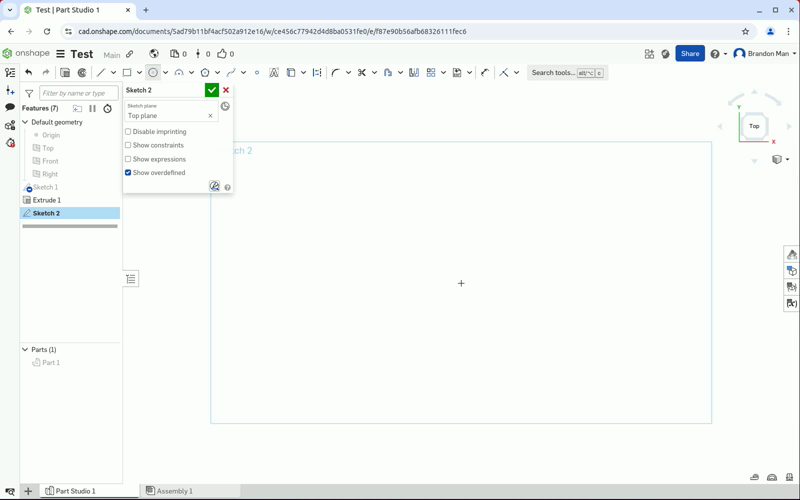
click(461, 282)
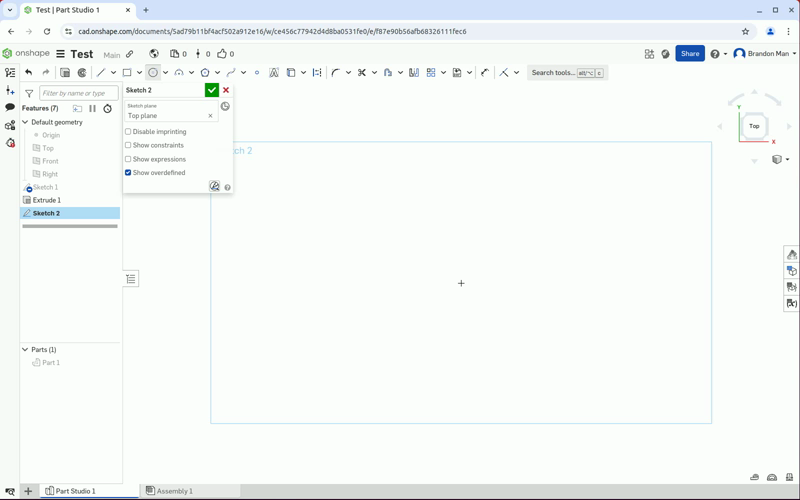
key_up(shift)
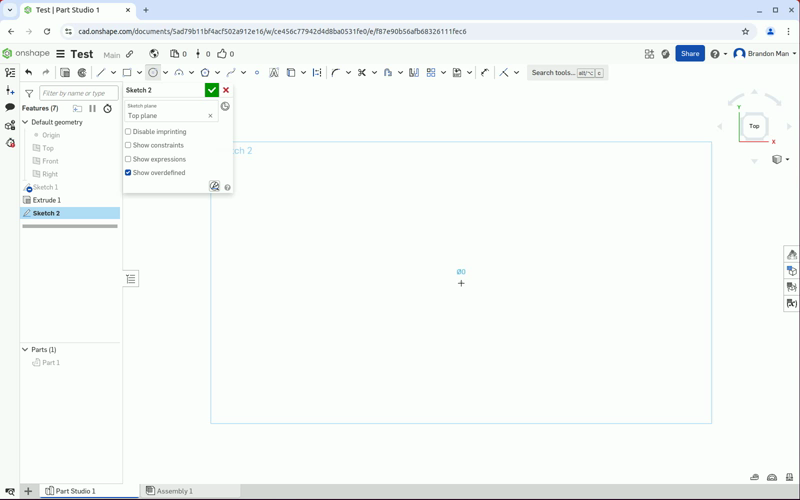
mouse_move(526, 282)
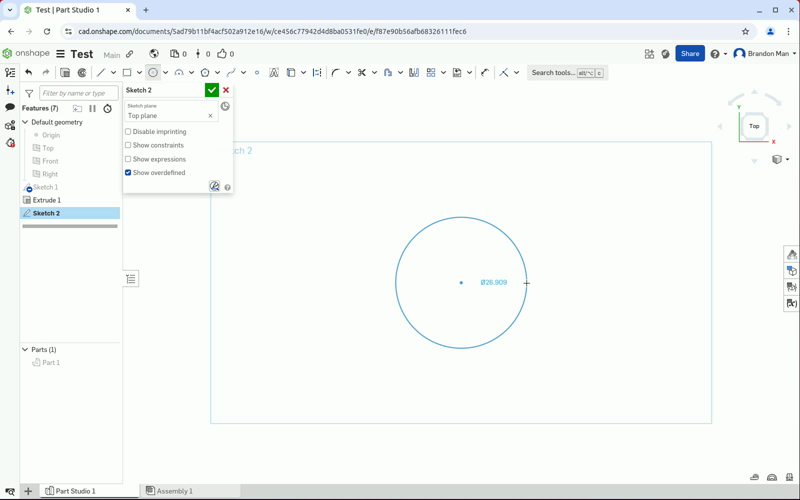
click(526, 282)
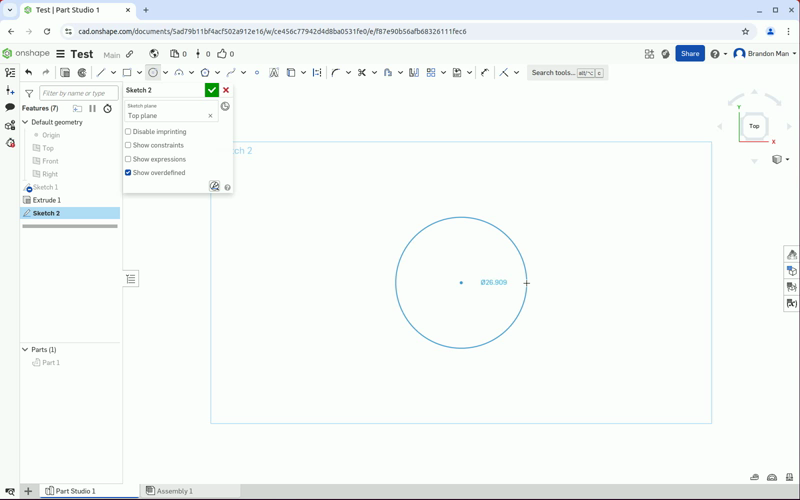
key(esc)
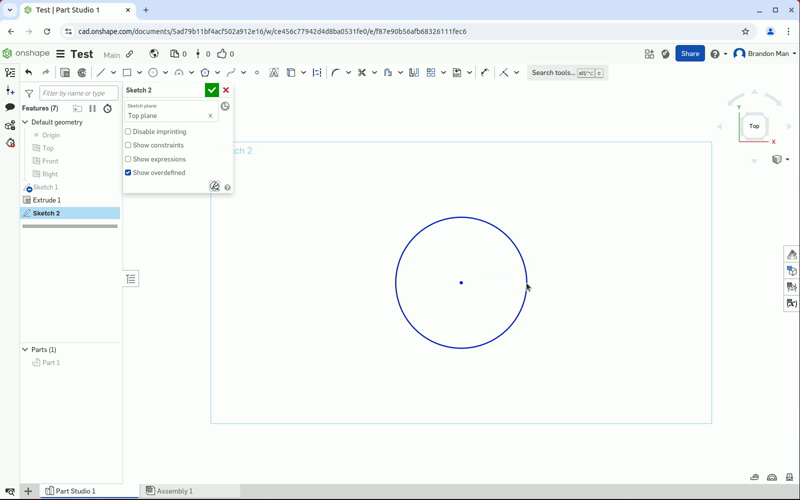
mouse_move(442, 302)
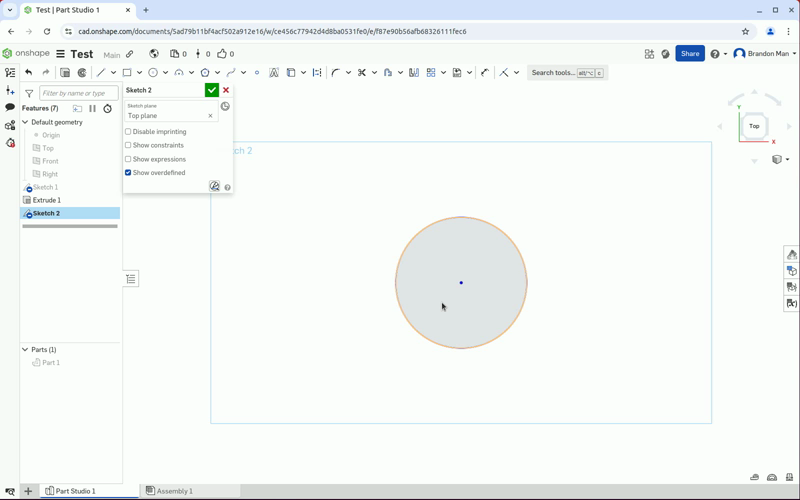
click(442, 302)
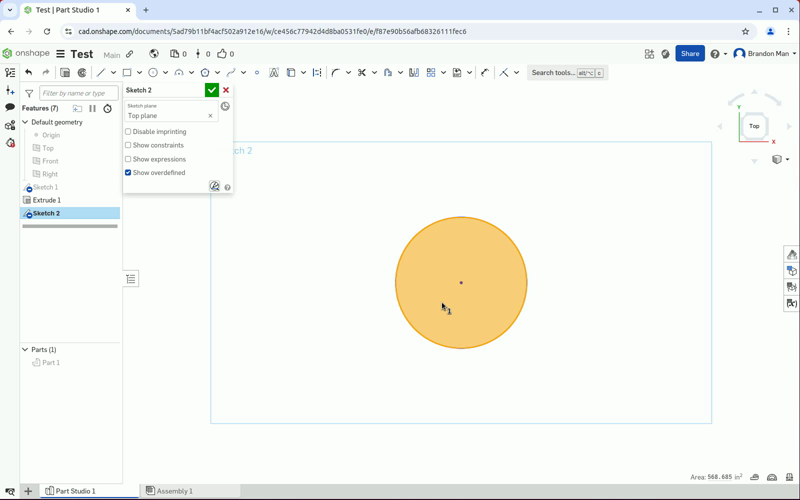
mouse_move(73, 352)
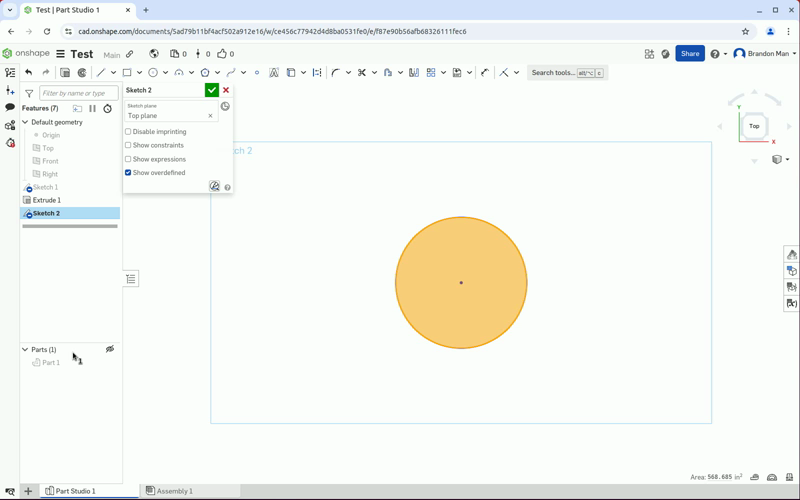
key(shift+y)
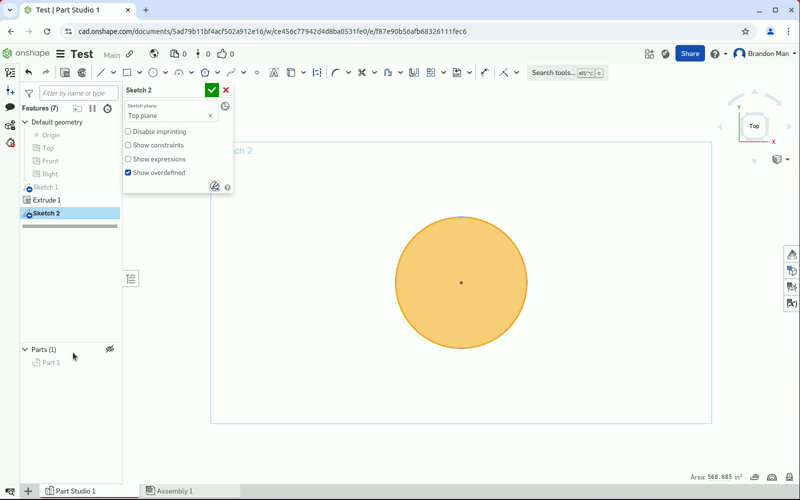
key(shift+e)
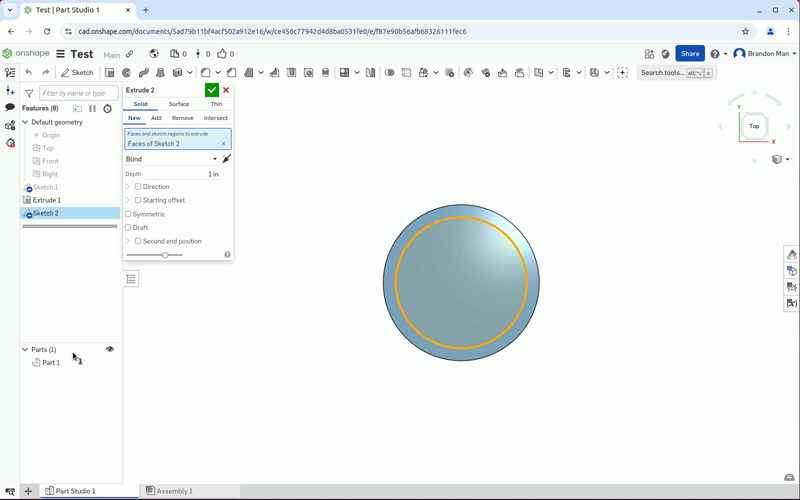
mouse_move(143, 106)
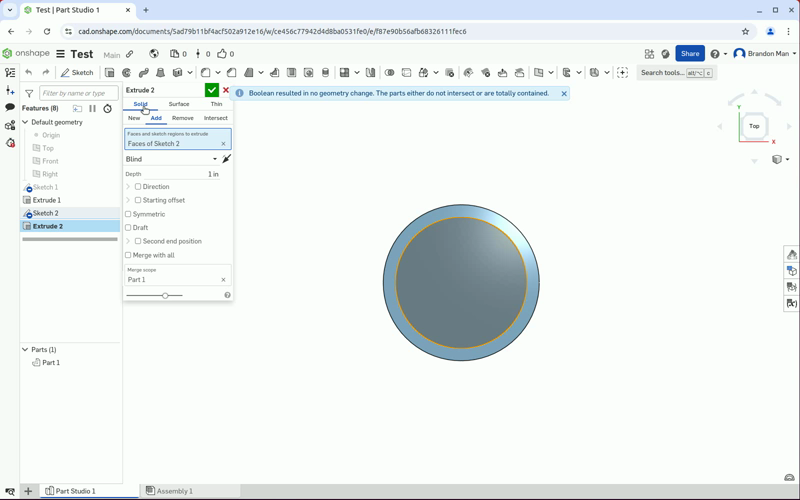
click(143, 106)
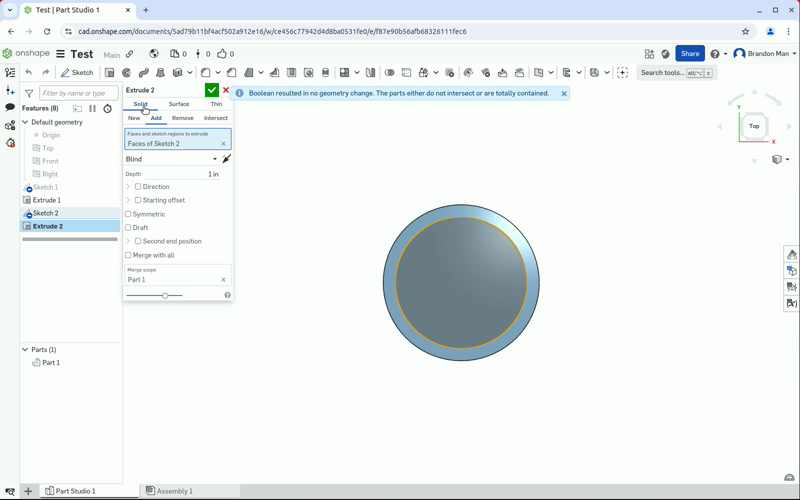
mouse_move(186, 120)
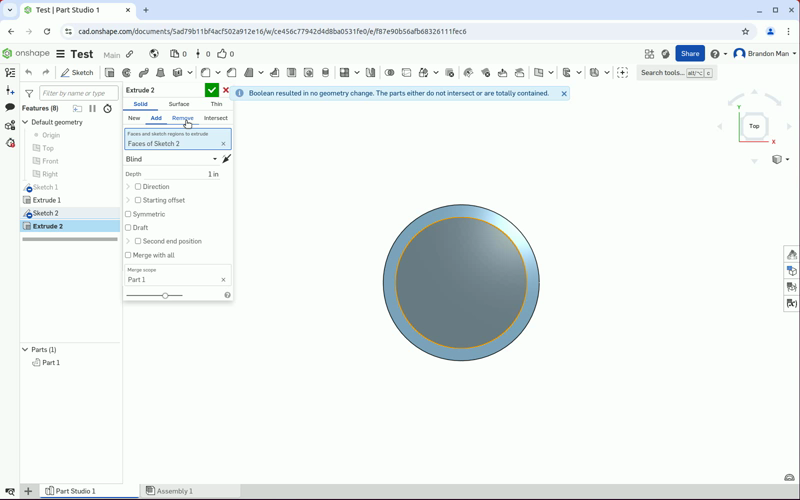
click(186, 120)
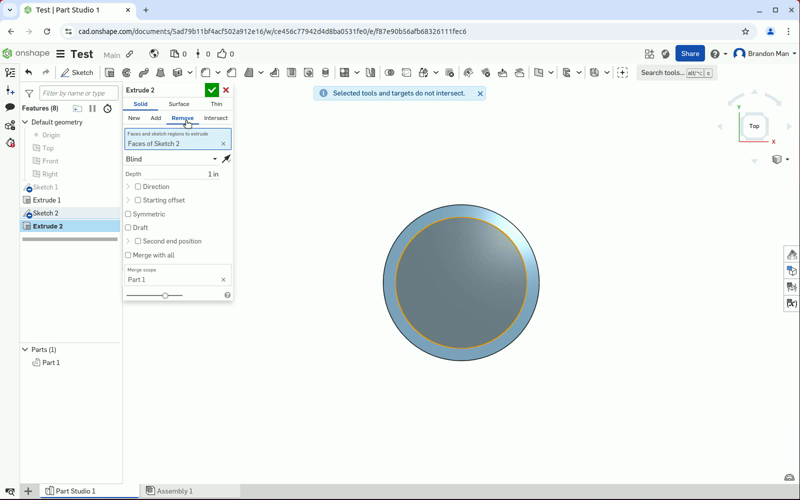
key(tab, 4)
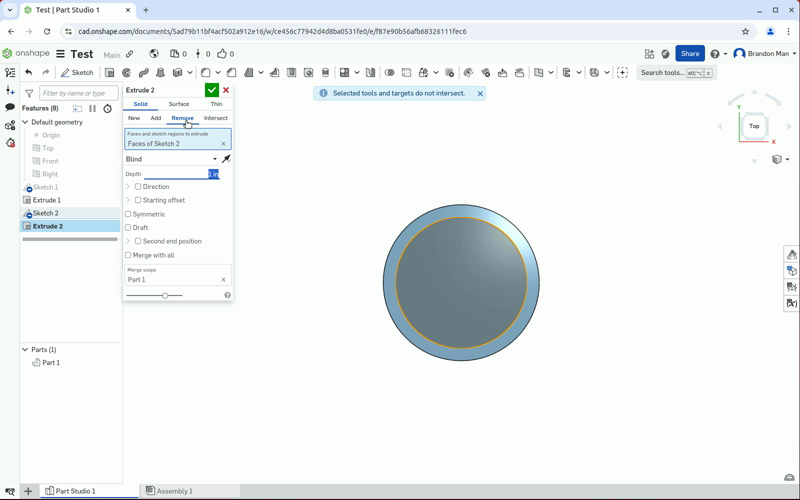
text(-20.46)
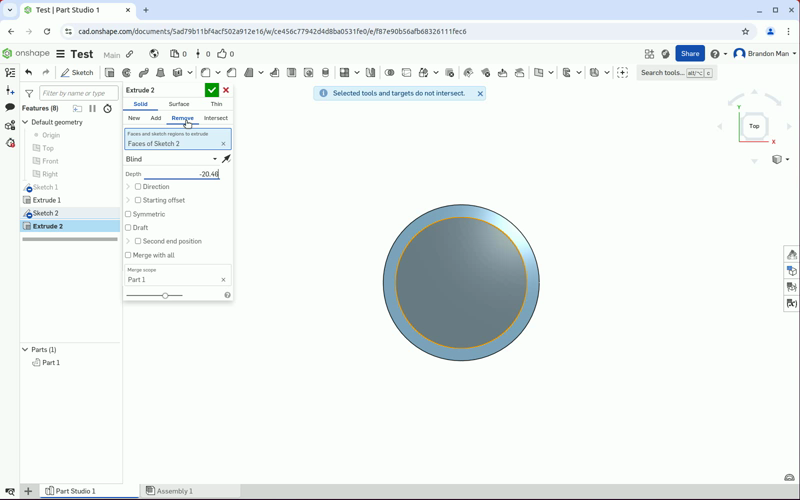
key(tab, 6)
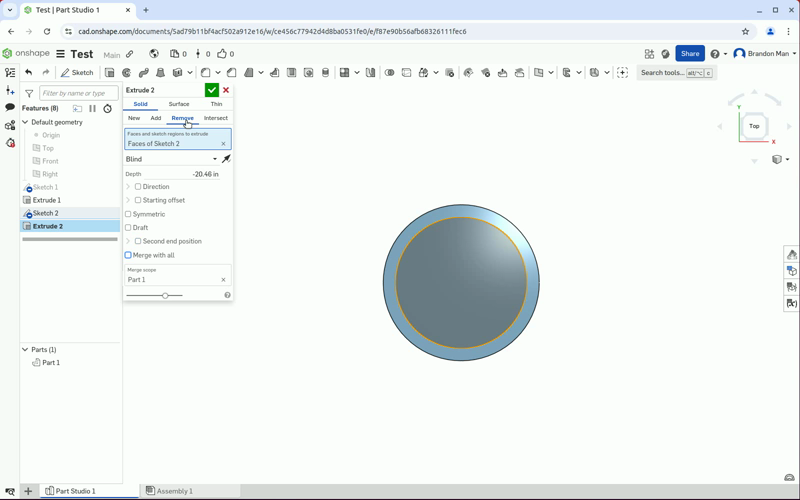
key(space)
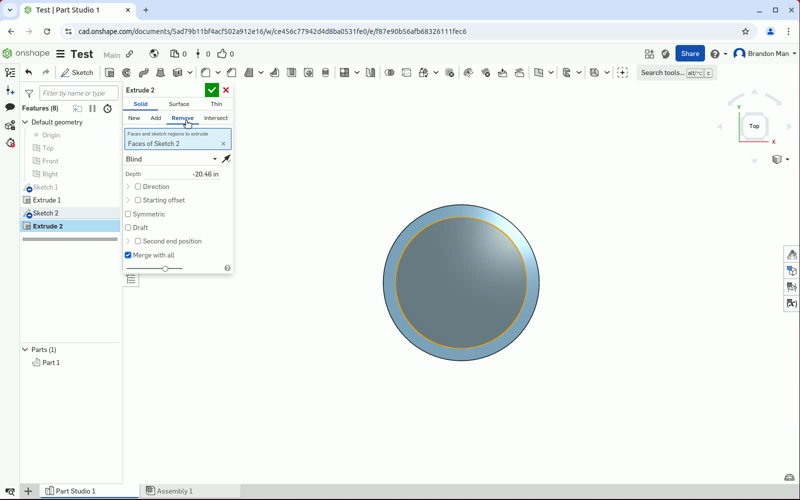
key(enter)
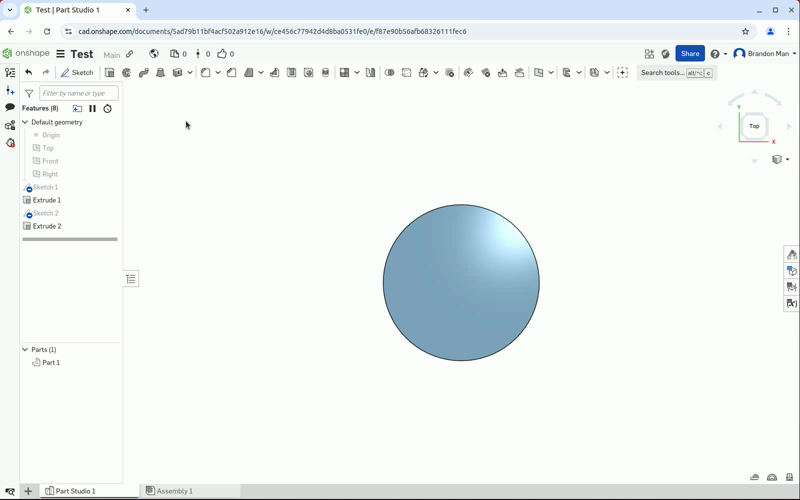
key(shift+h)
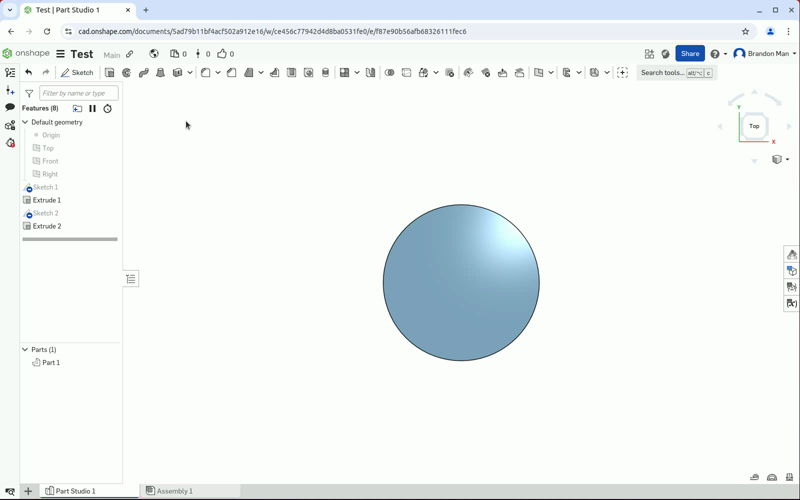
key(shift+h)
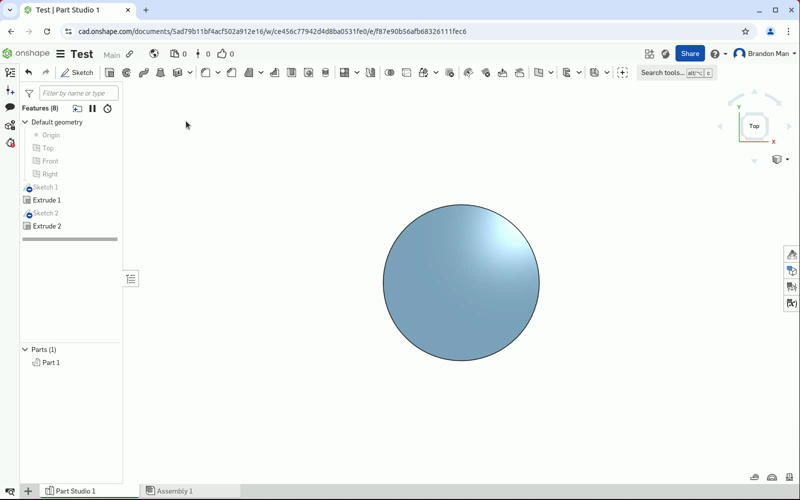
key(shift+7)
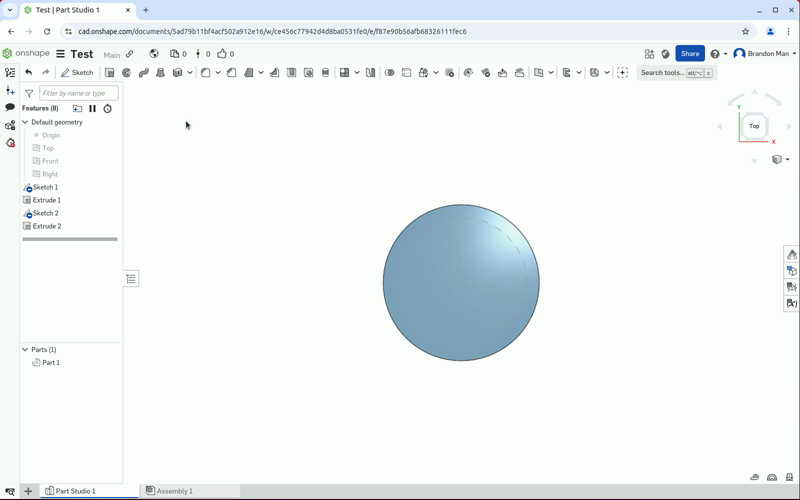
key(up, 3)
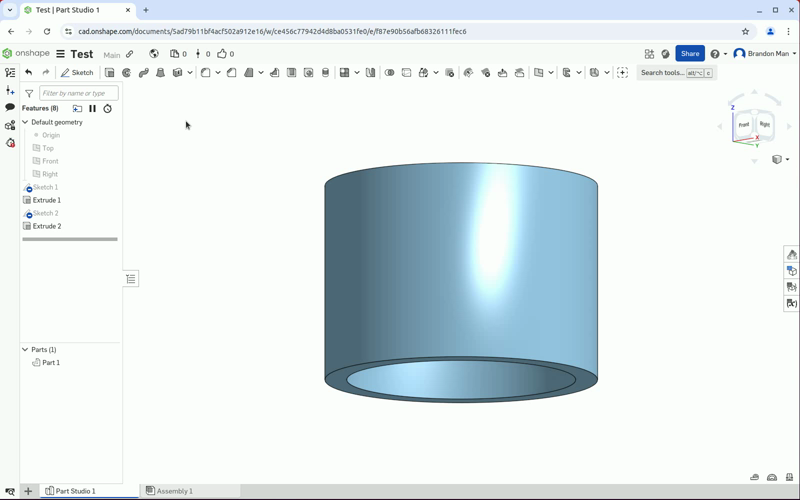
key(left, 3)
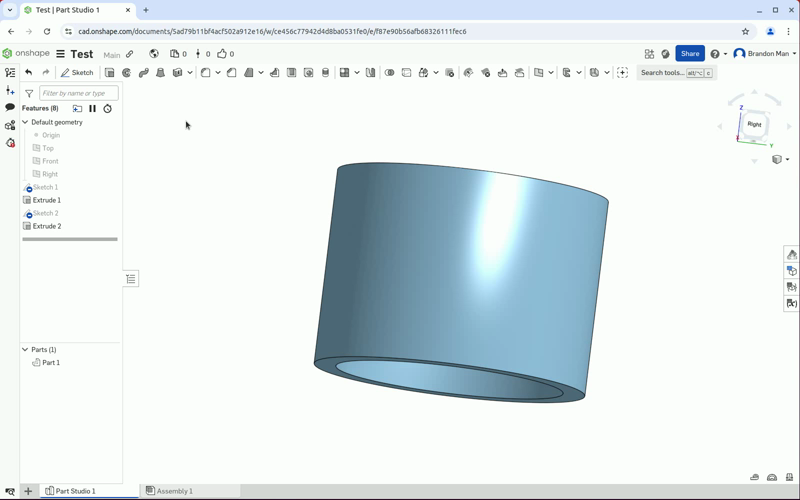
key(right, 3)
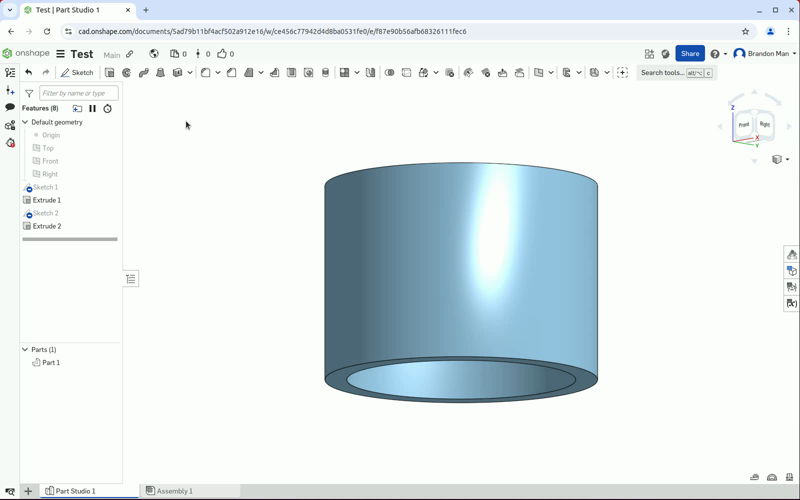
key(down, 3)
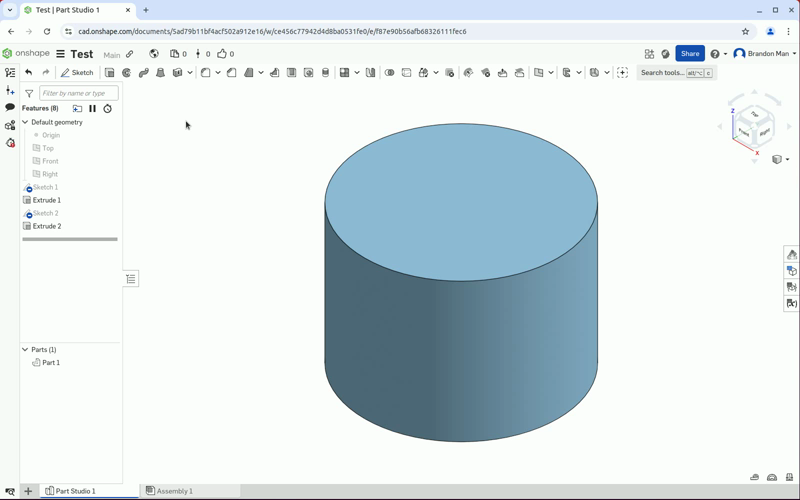
mouse_move(73, 189)
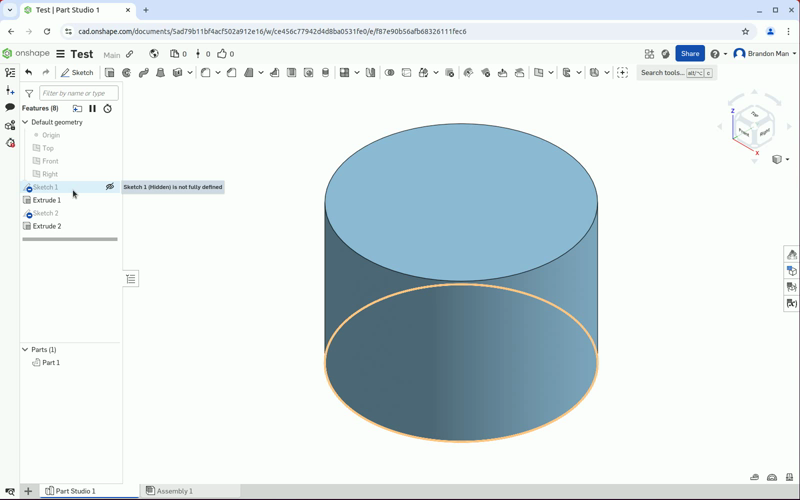
click(73, 189)